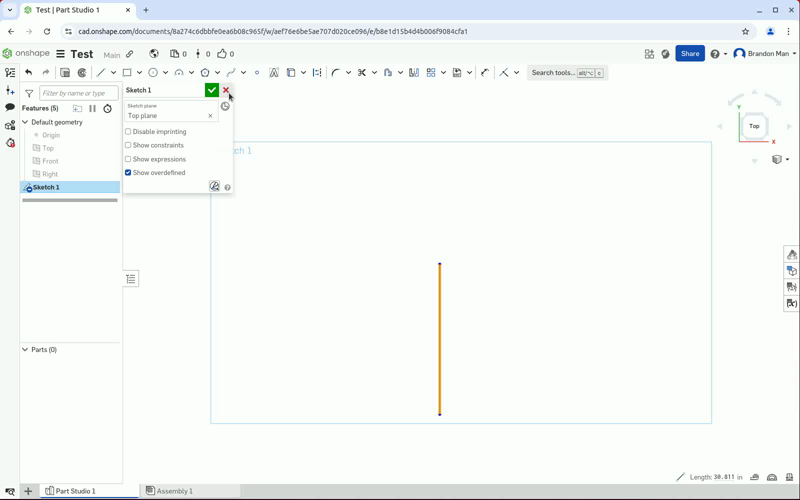
key(shift+h)
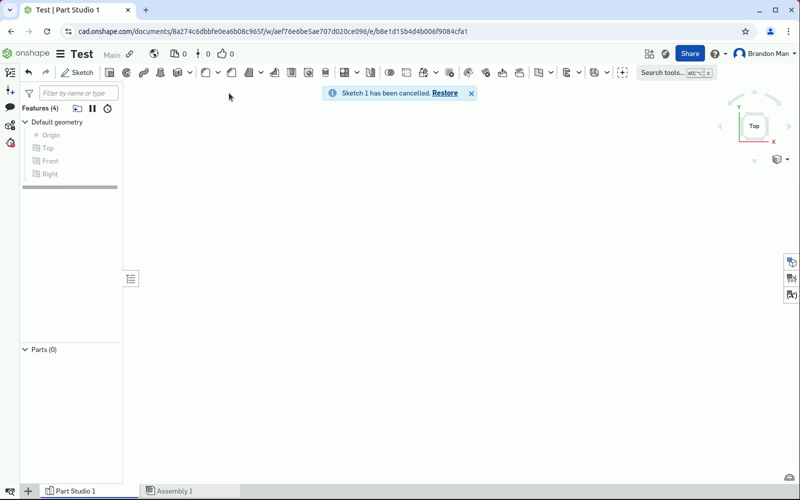
mouse_move(73, 352)
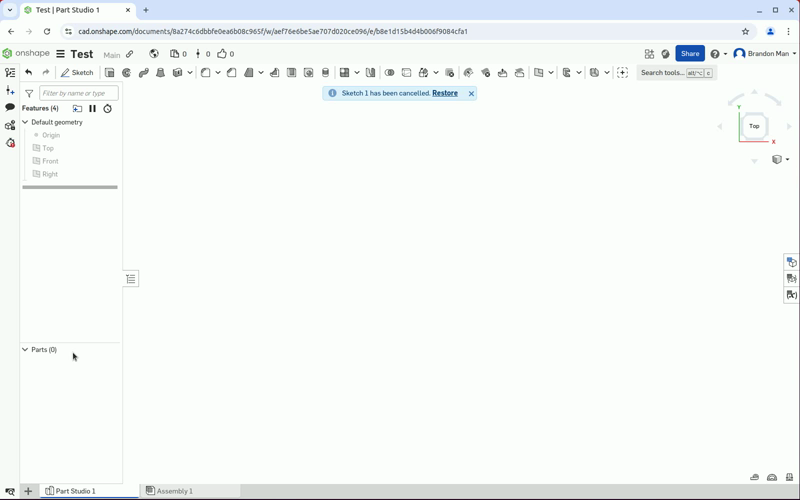
key(y)
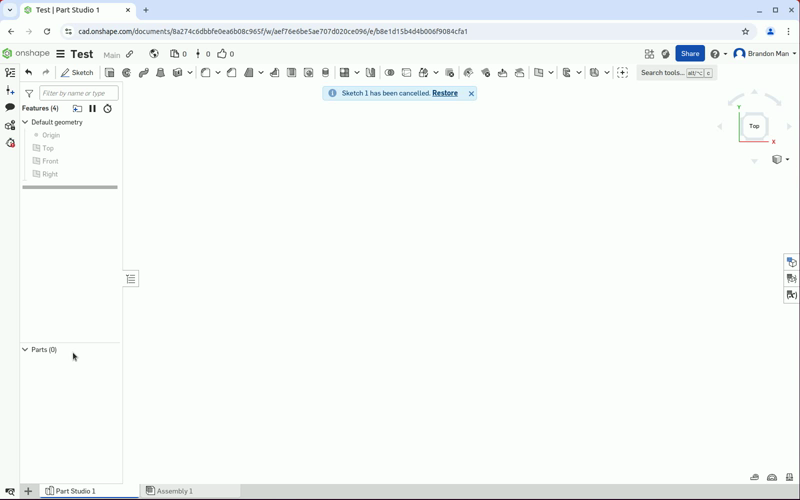
key(shift+p)
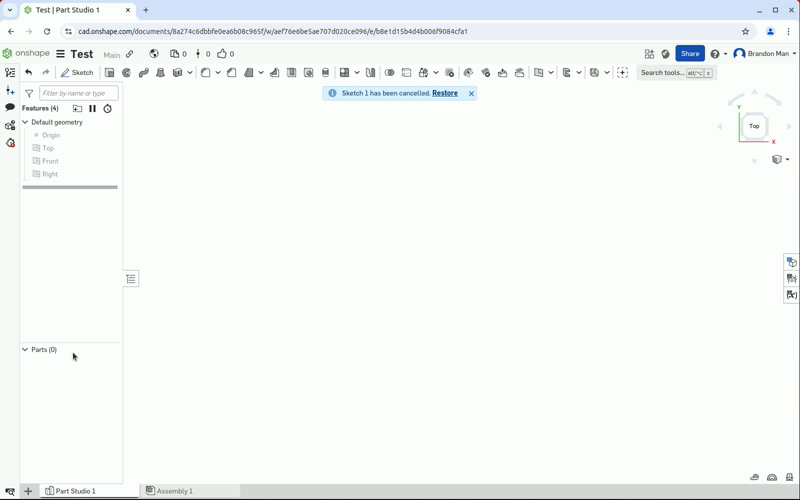
key(space)
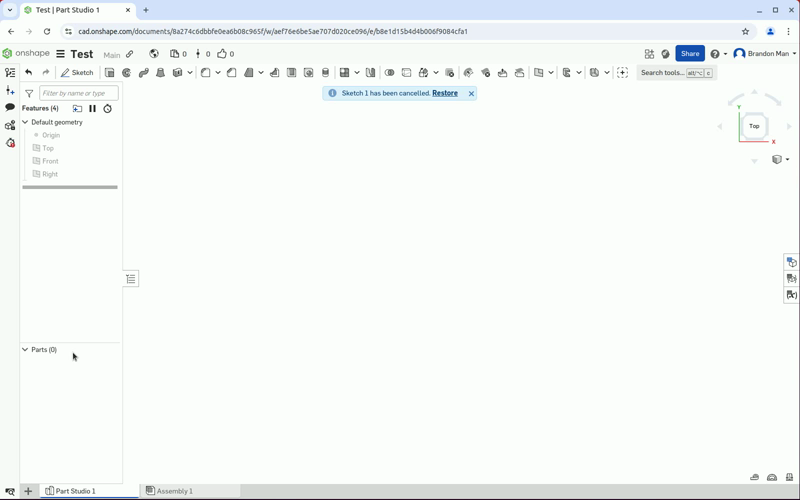
key_down(shift)
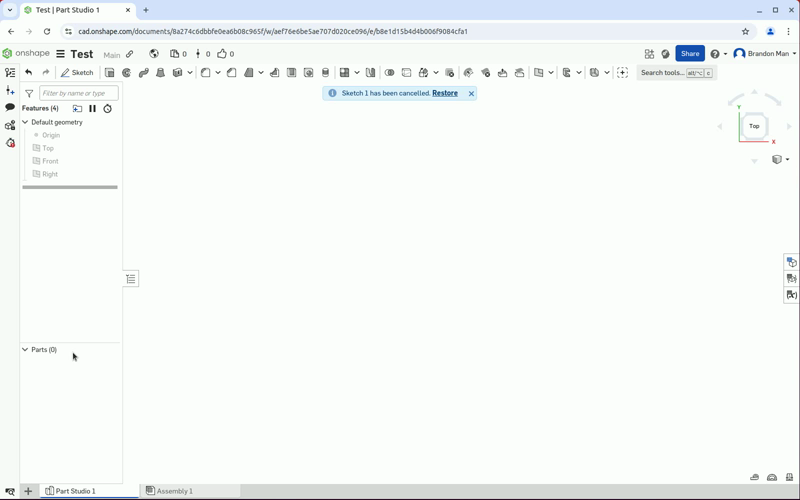
key(up)
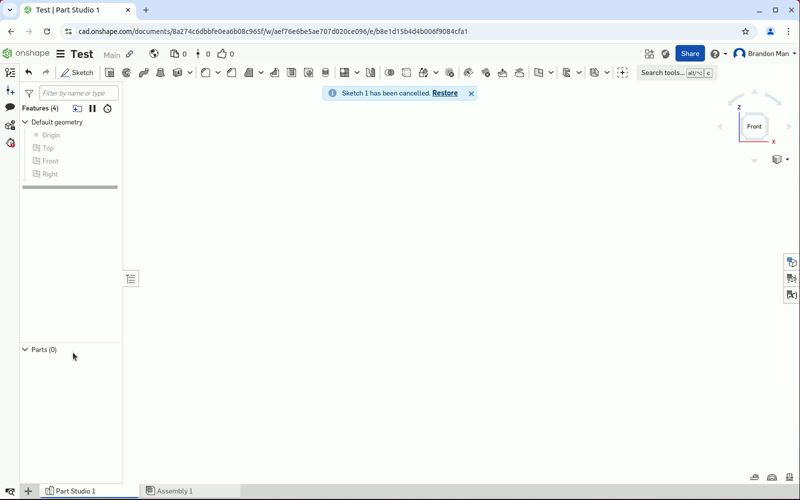
key_up(shift)
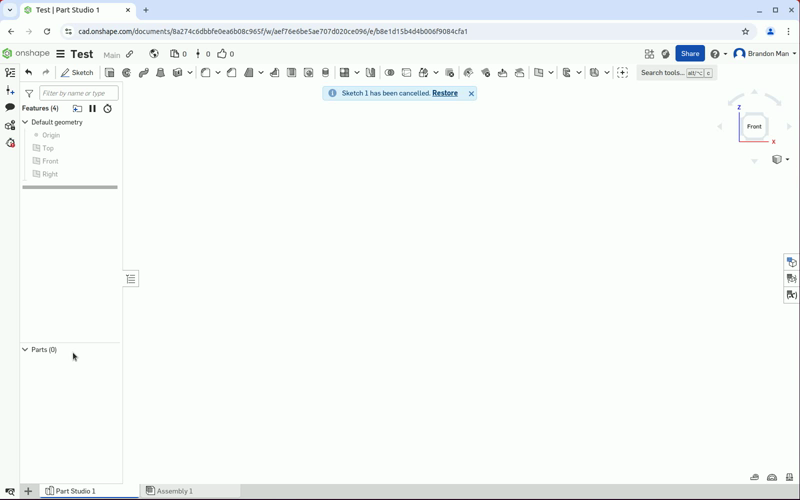
mouse_move(73, 352)
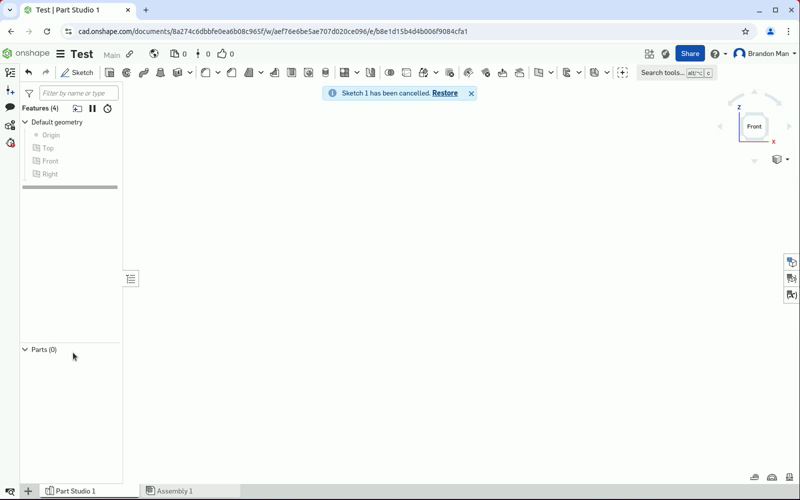
key(shift+y)
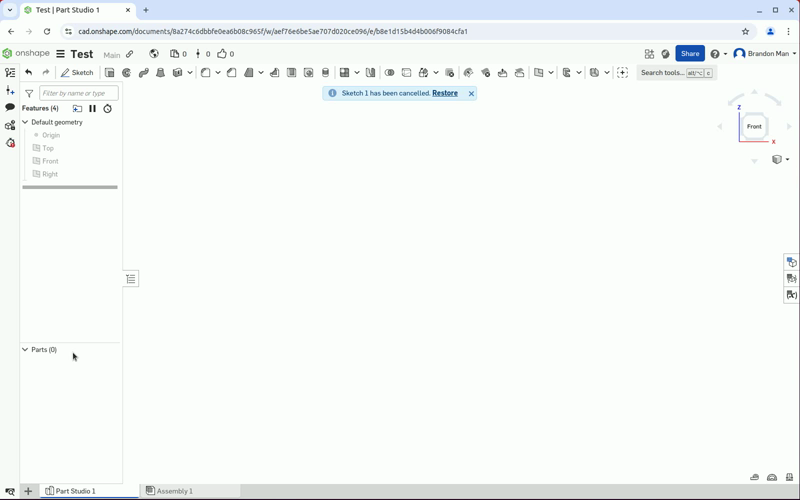
key(shift+s)
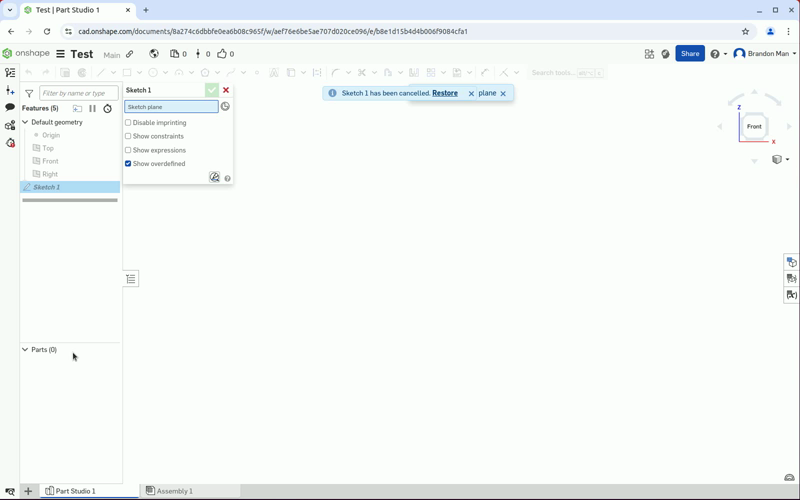
mouse_move(73, 163)
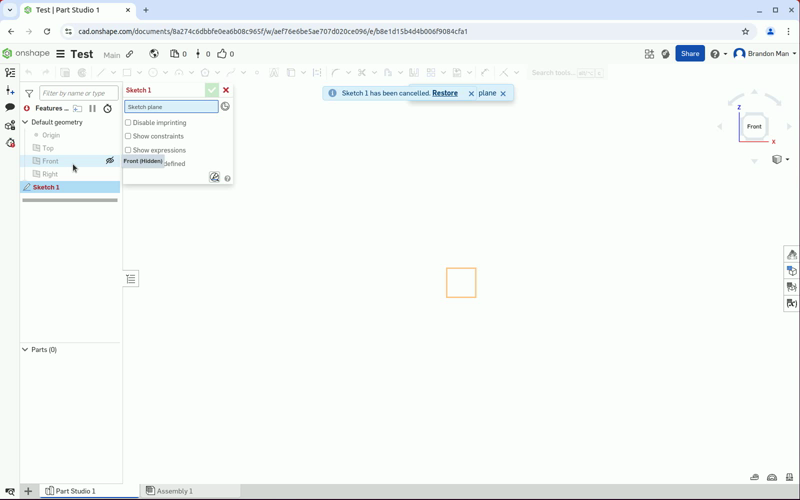
click(73, 163)
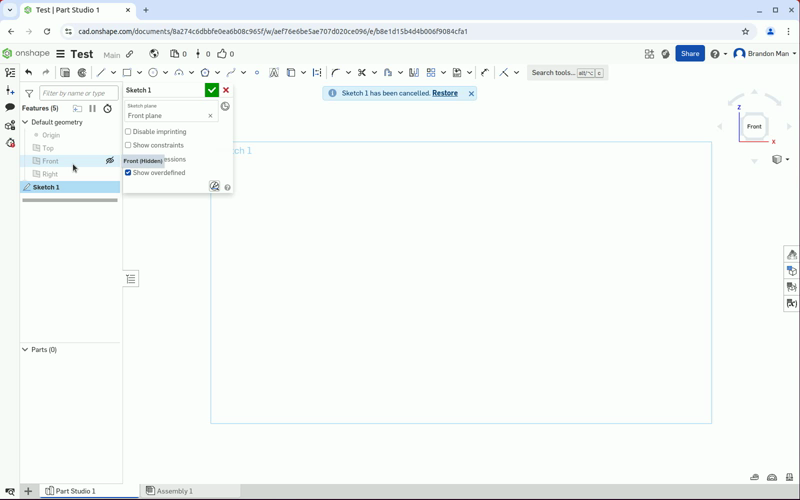
mouse_move(73, 352)
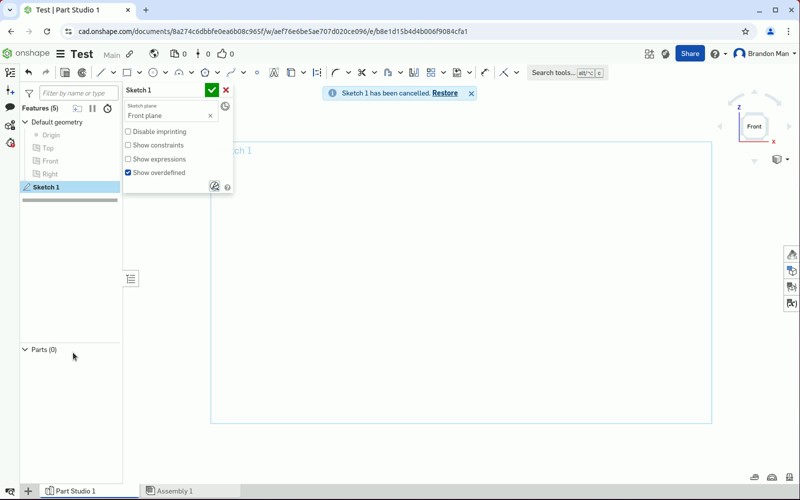
key(y)
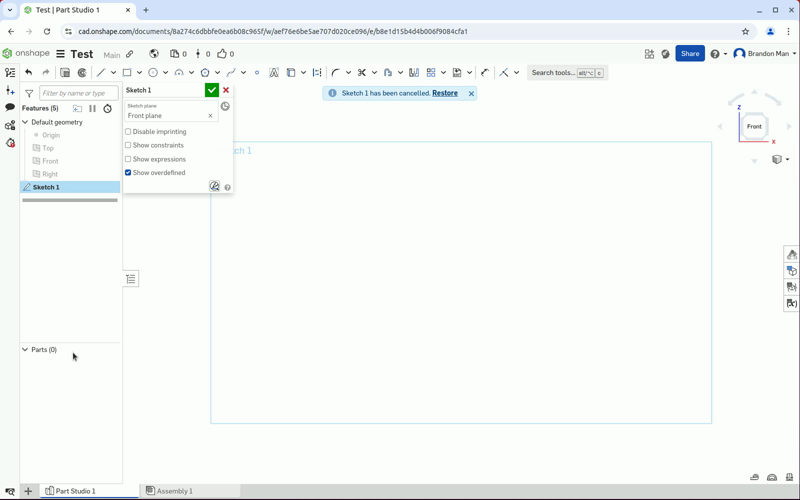
key(c)
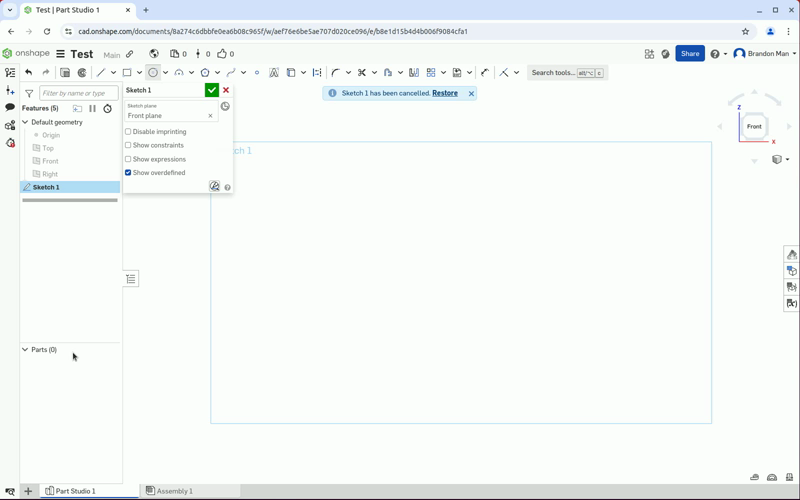
key_down(shift)
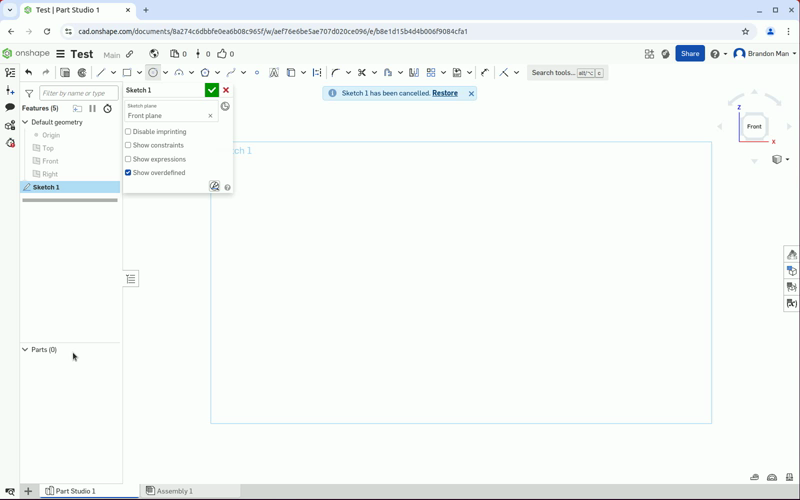
mouse_move(461, 282)
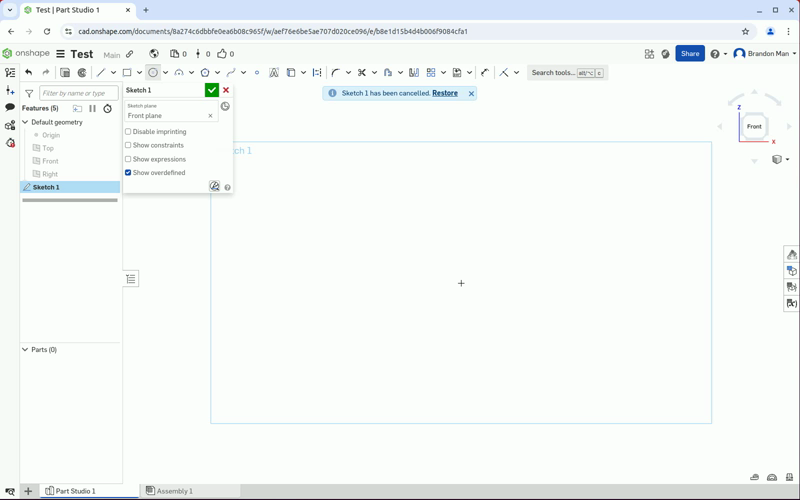
click(461, 282)
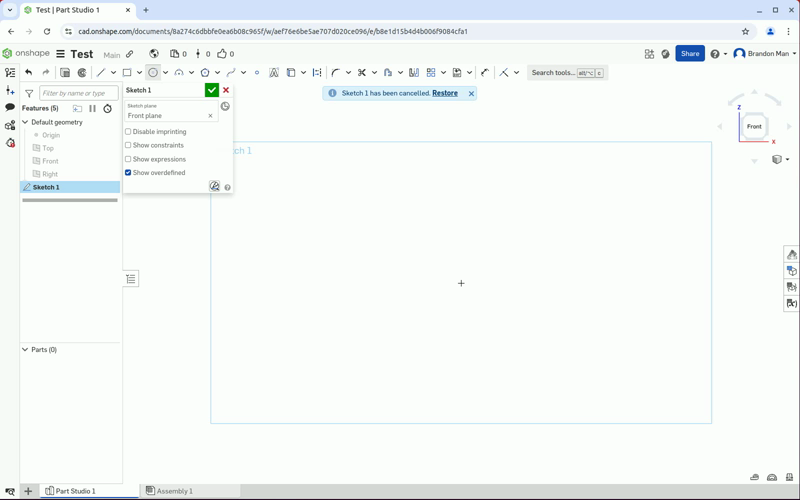
key_up(shift)
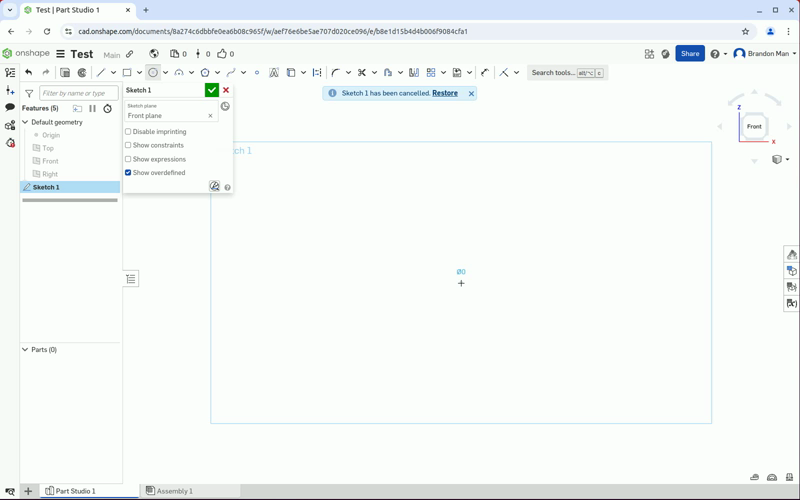
mouse_move(493, 282)
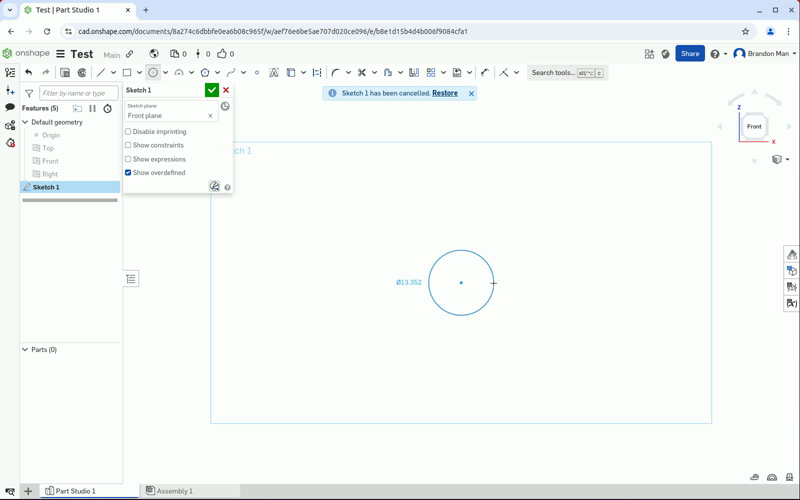
click(493, 282)
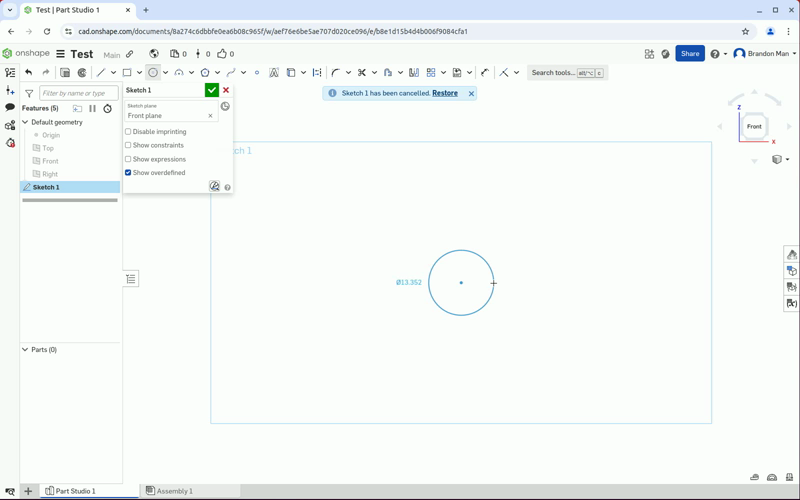
key(esc)
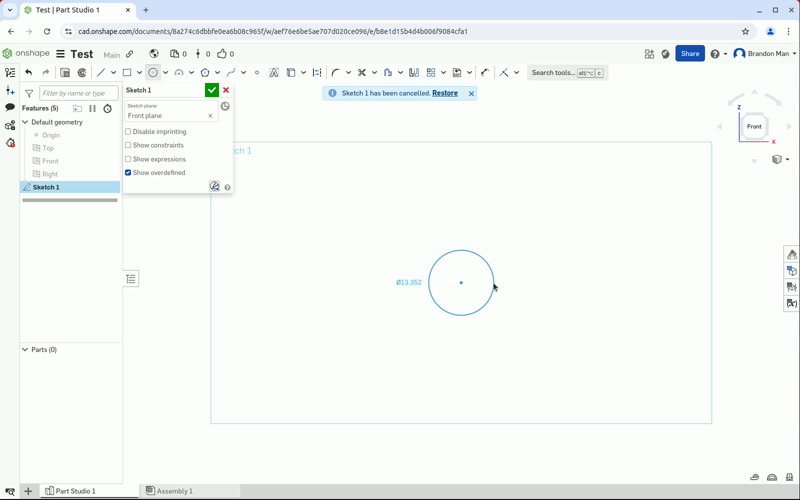
mouse_move(454, 258)
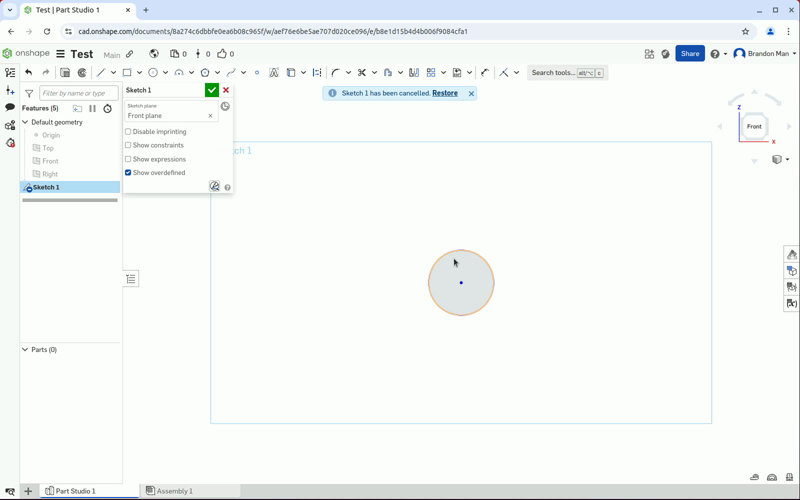
click(454, 258)
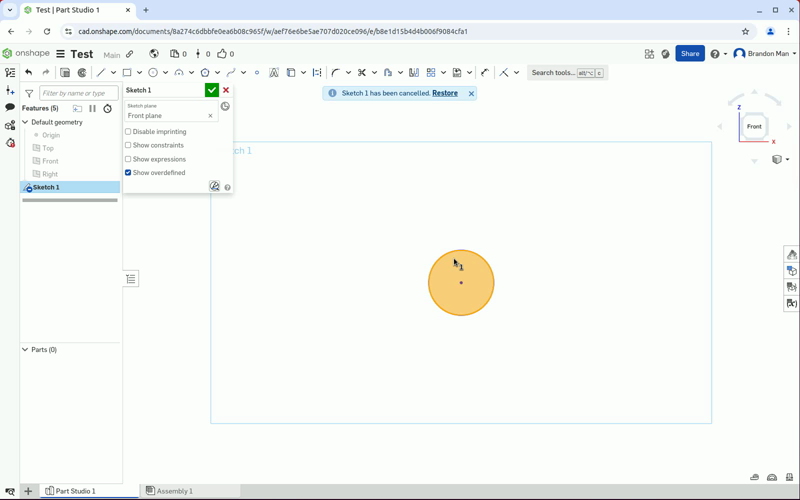
mouse_move(73, 352)
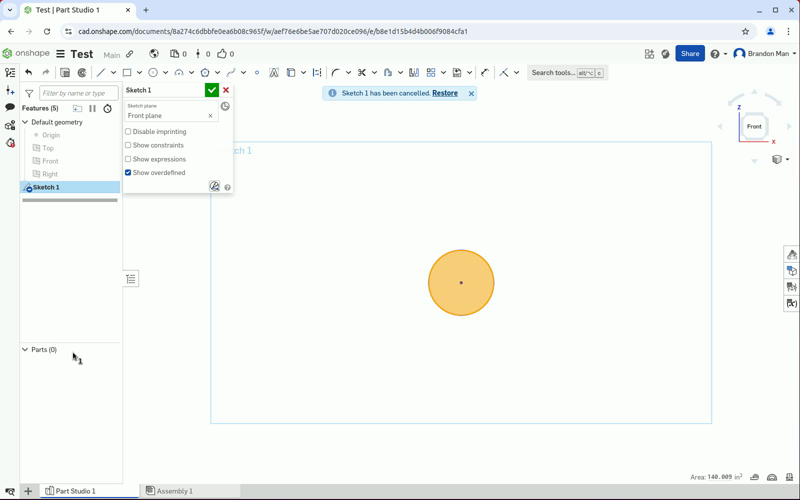
key(shift+y)
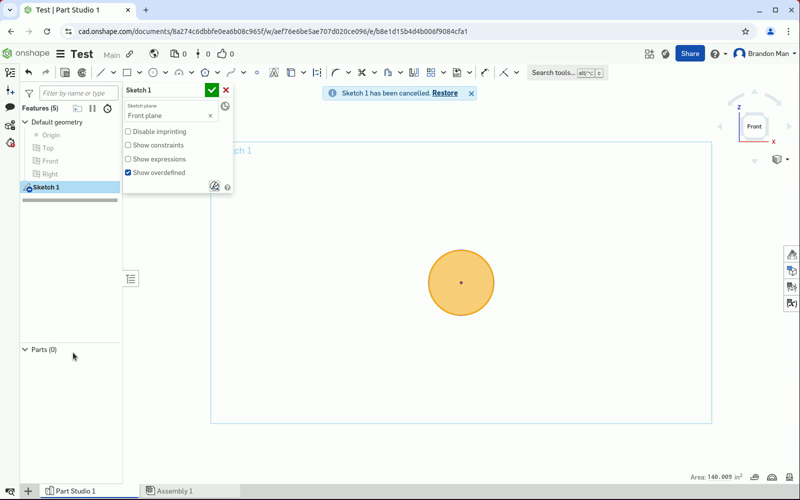
key(shift+e)
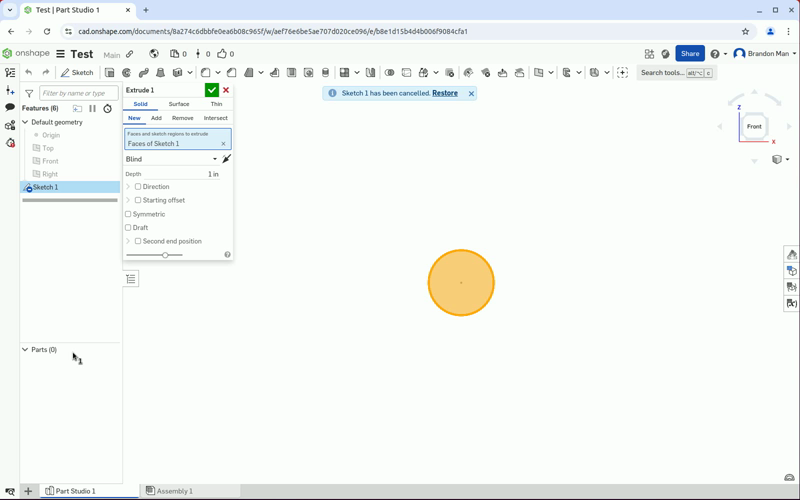
mouse_move(143, 106)
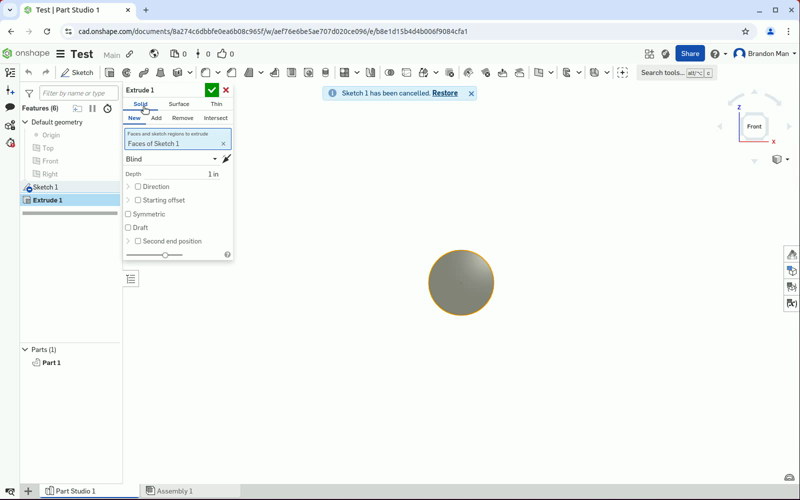
click(143, 106)
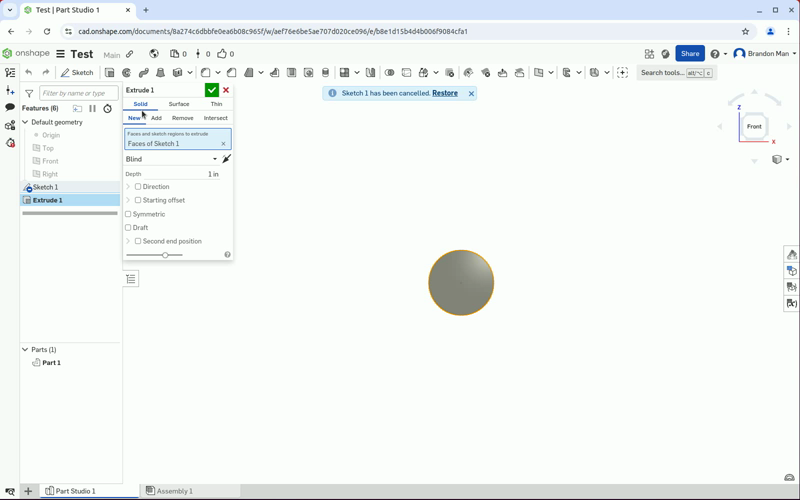
mouse_move(137, 120)
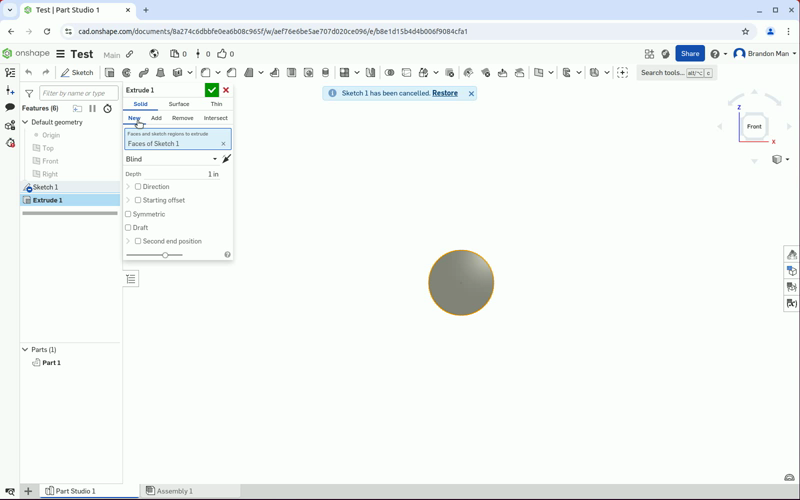
click(137, 120)
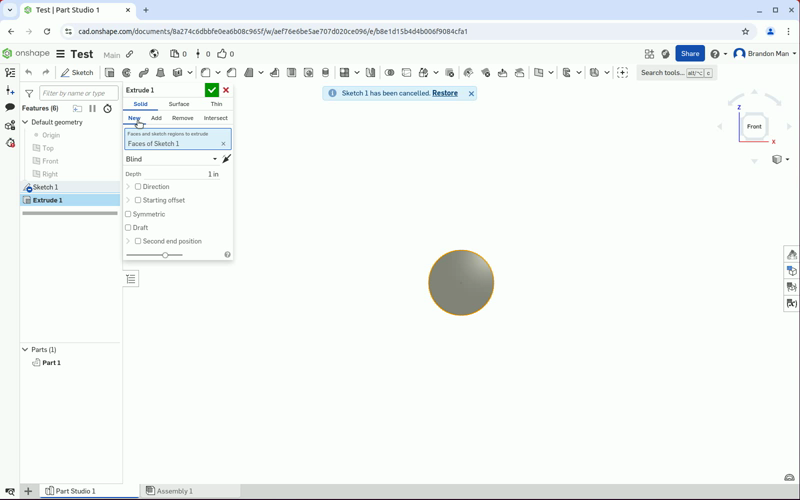
key(tab, 4)
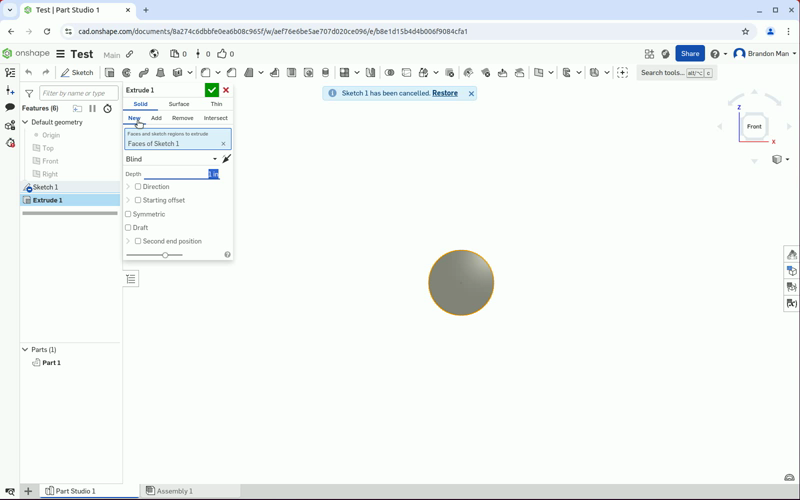
text(46.216)
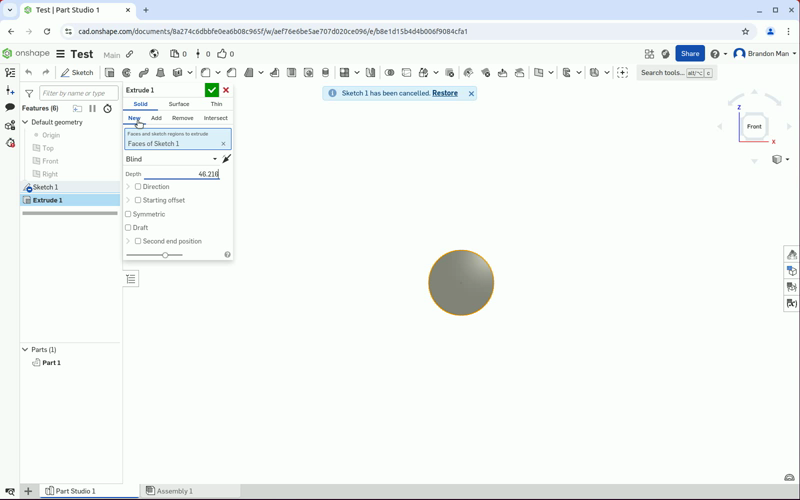
key(tab, 3)
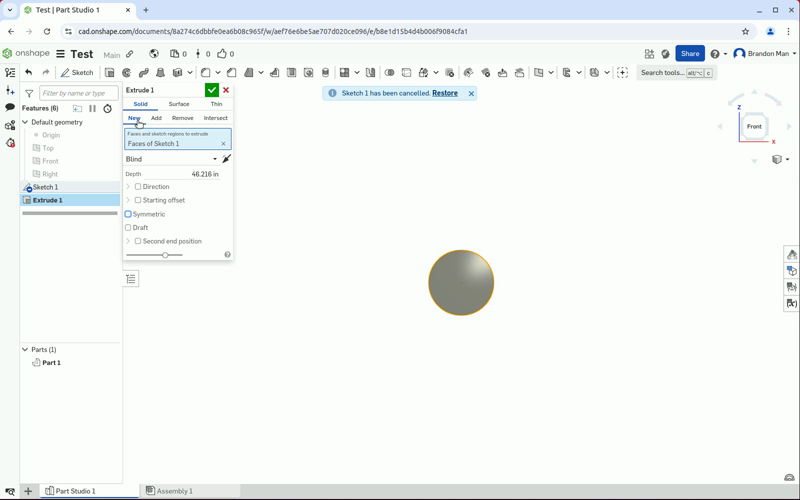
key(space)
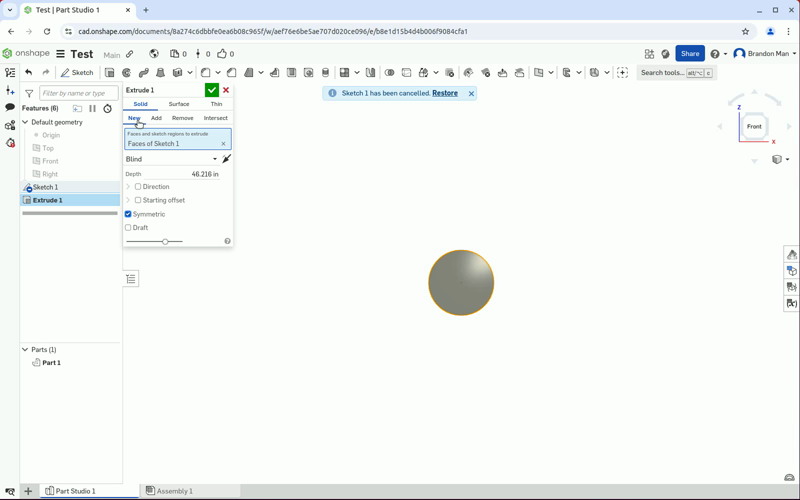
key(enter)
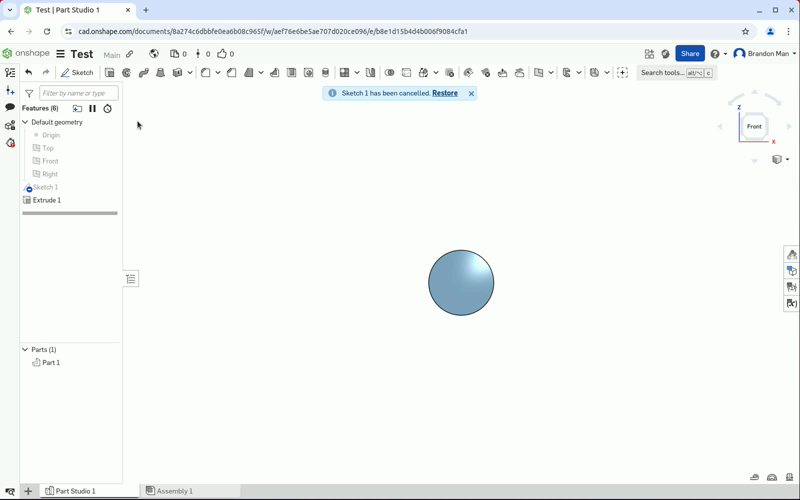
key(shift+h)
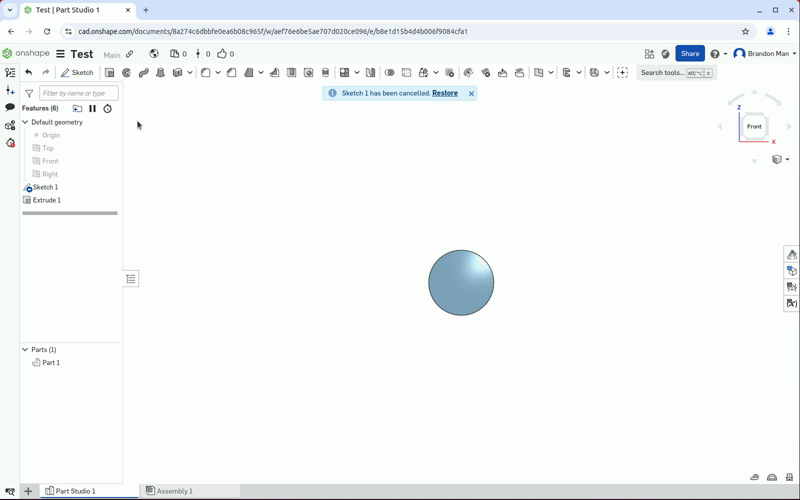
key(shift+h)
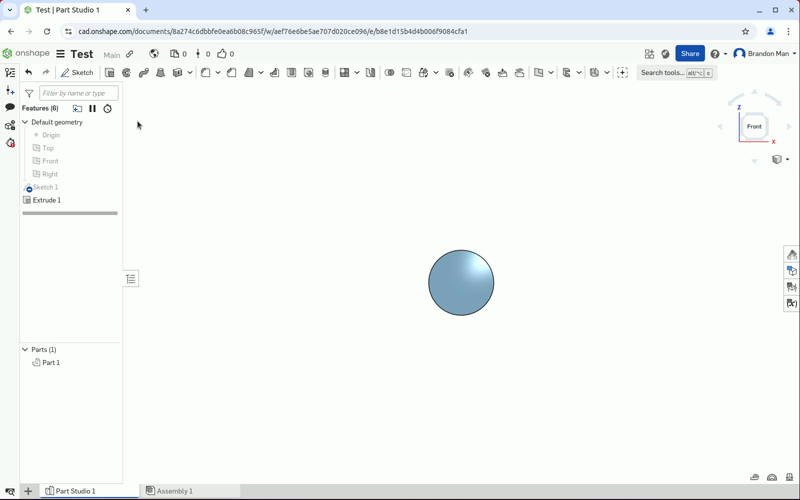
mouse_move(73, 189)
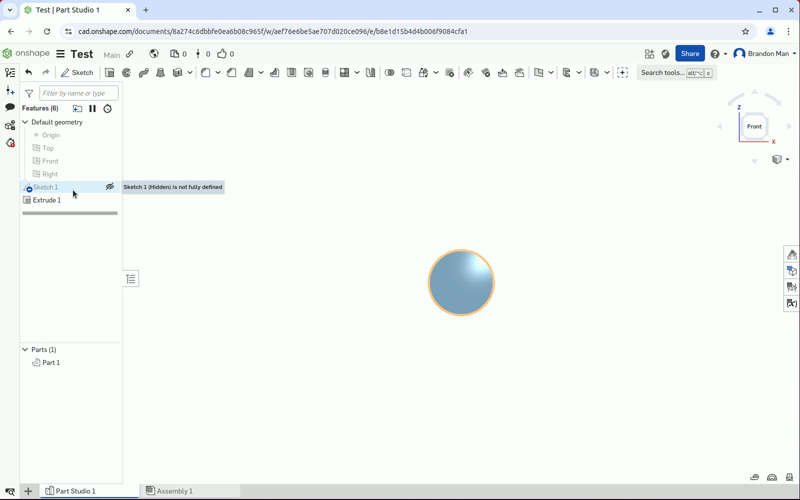
click(73, 189)
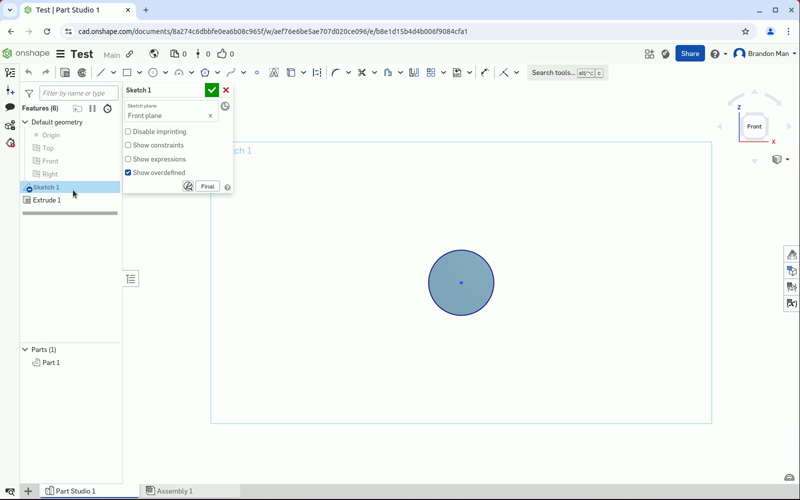
mouse_move(229, 92)
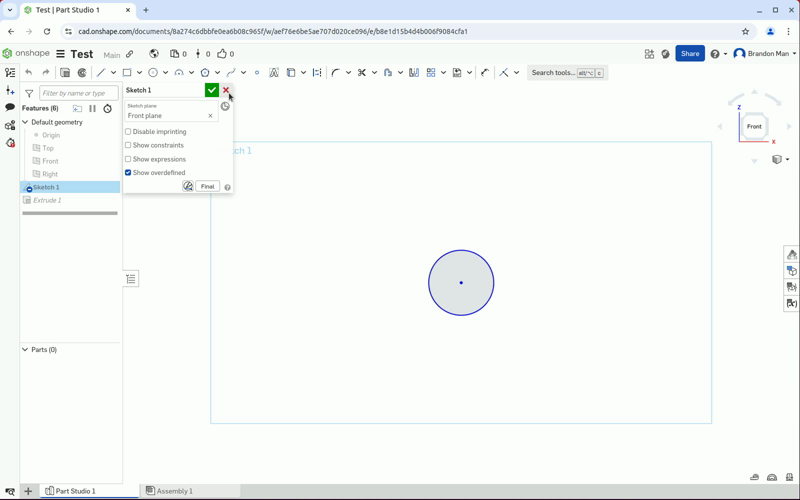
click(229, 92)
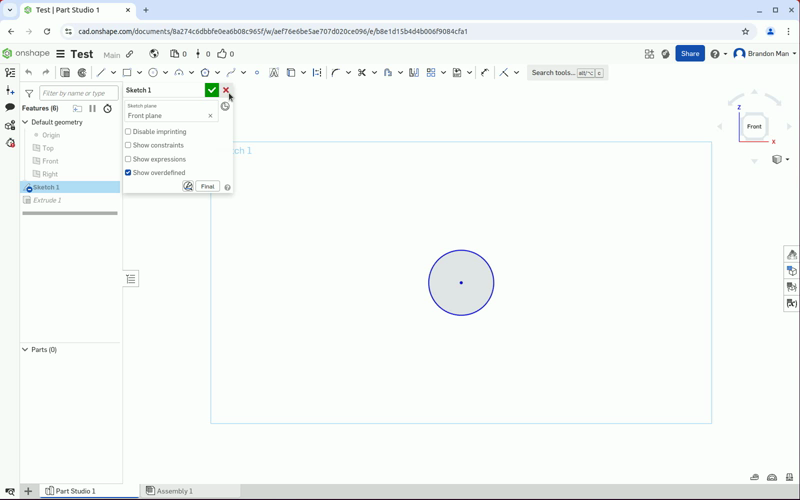
key(shift+s)
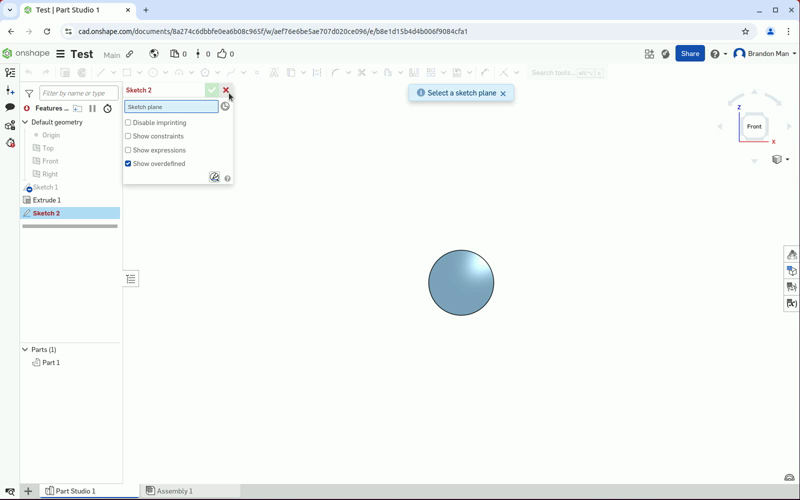
mouse_move(73, 163)
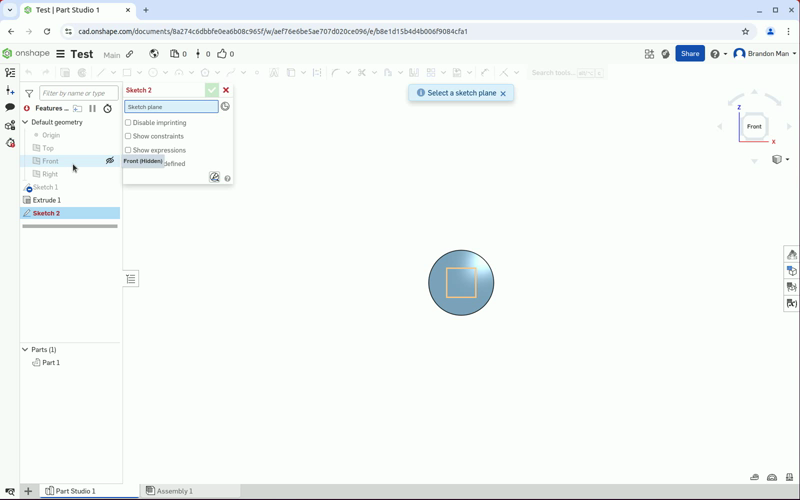
click(73, 163)
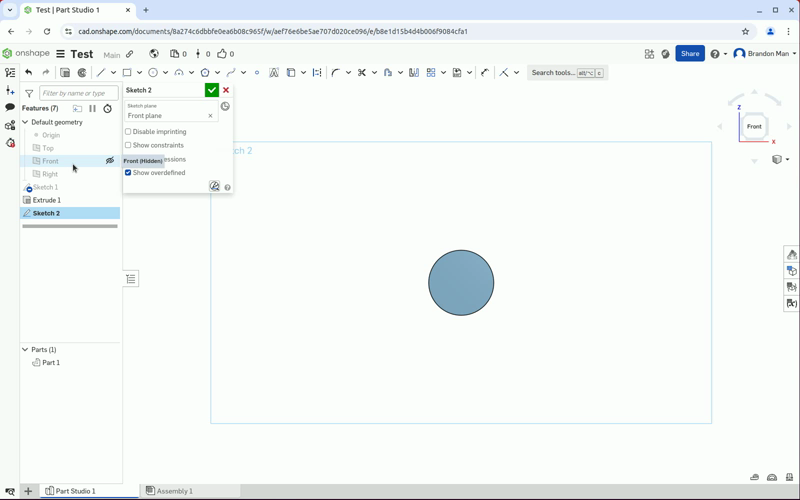
mouse_move(73, 352)
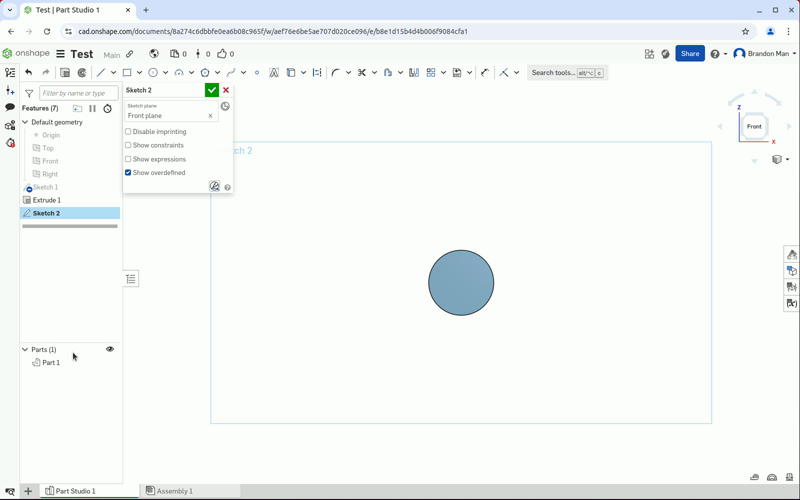
key(y)
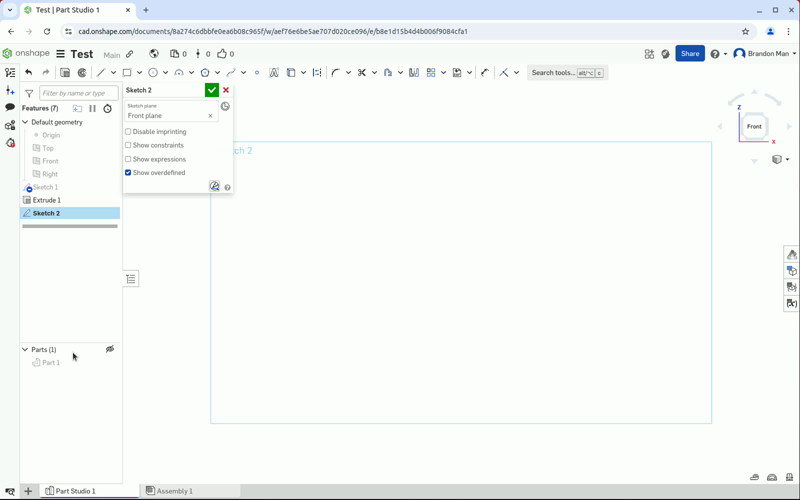
key(c)
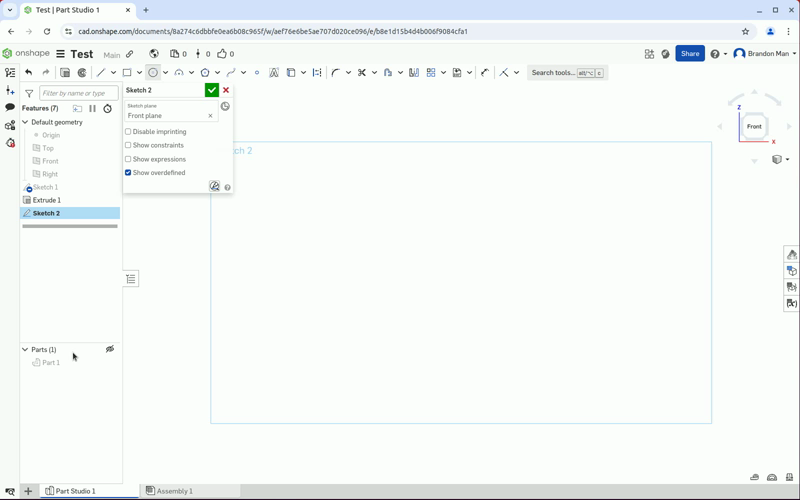
key_down(shift)
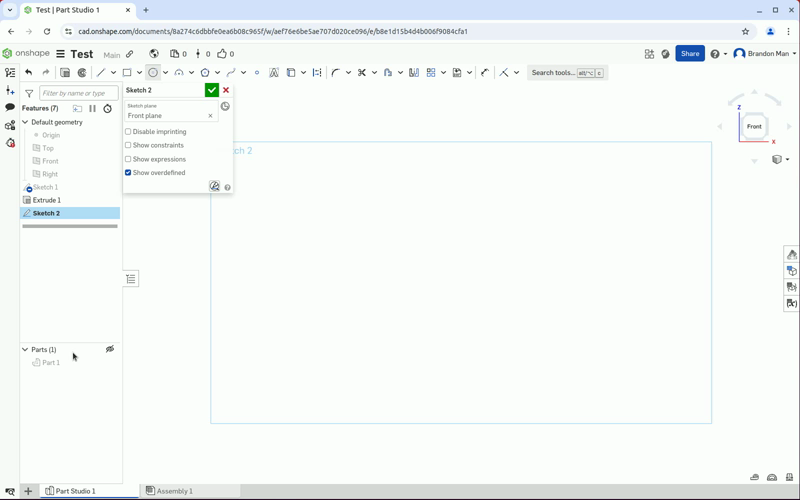
mouse_move(460, 282)
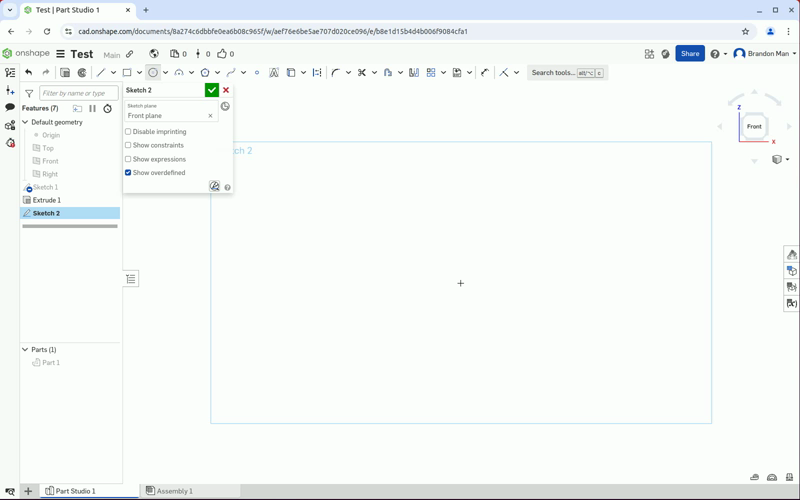
click(460, 282)
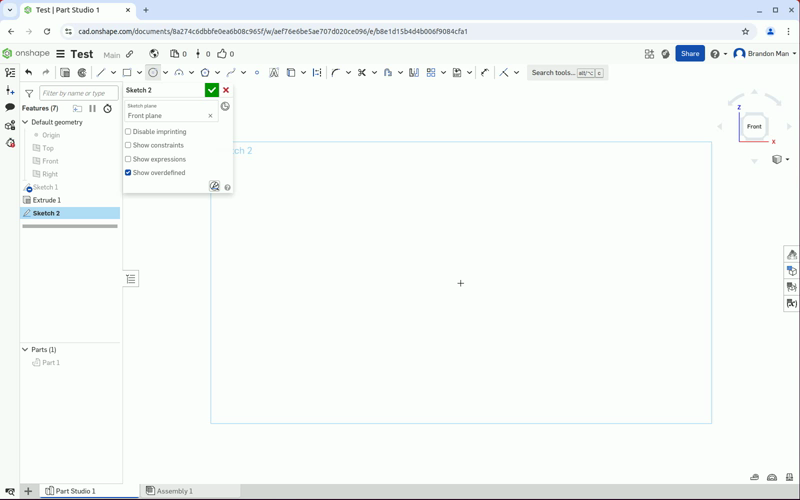
key_up(shift)
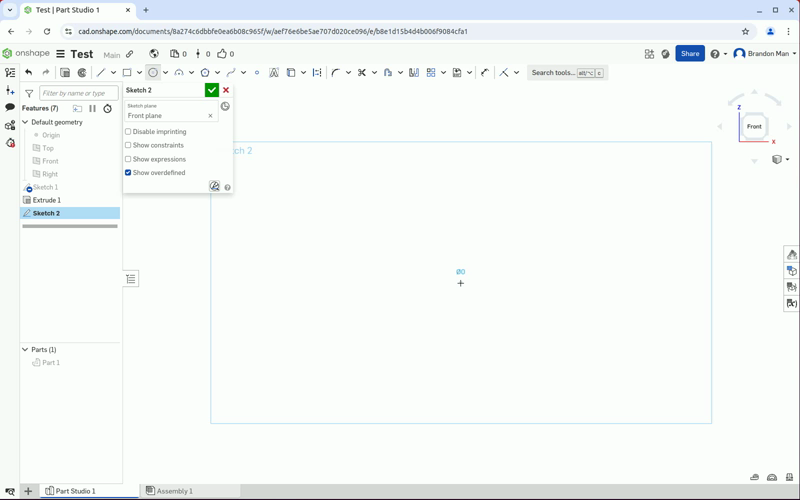
mouse_move(511, 282)
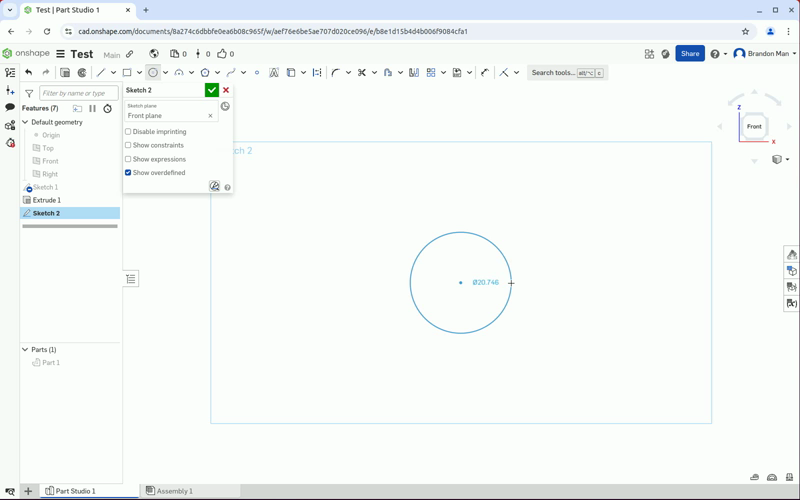
click(511, 282)
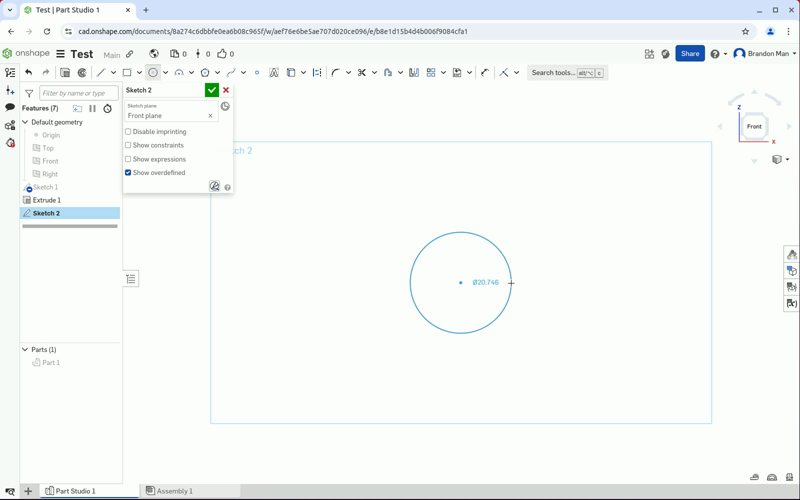
key(esc)
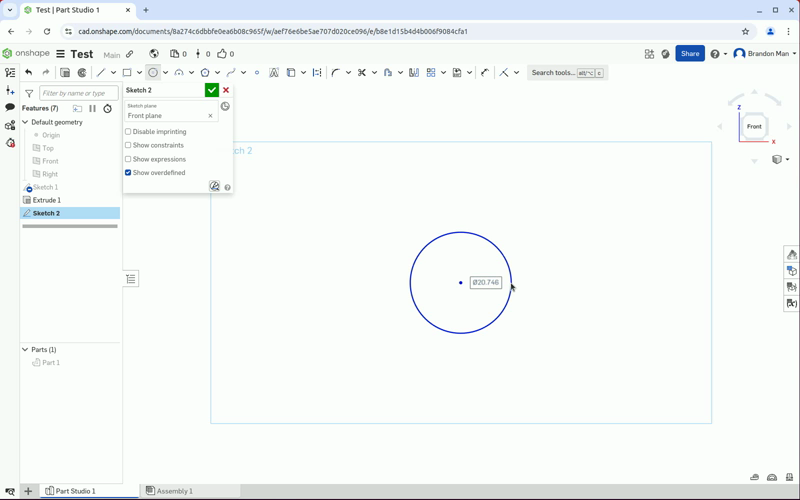
mouse_move(480, 267)
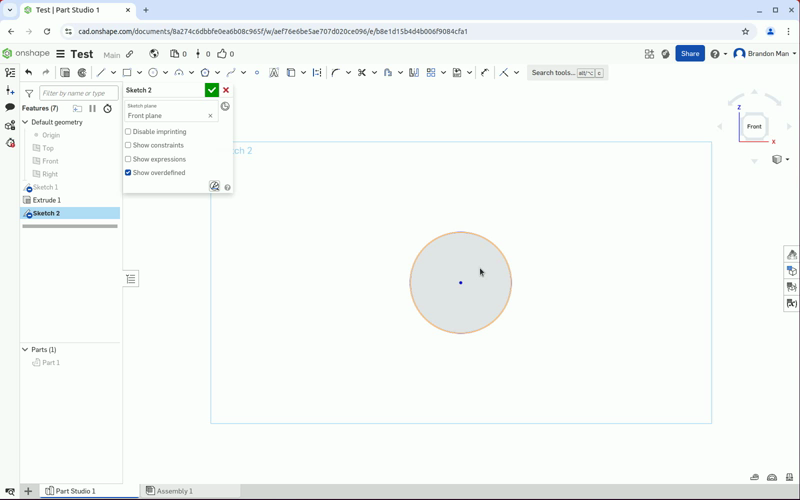
click(480, 267)
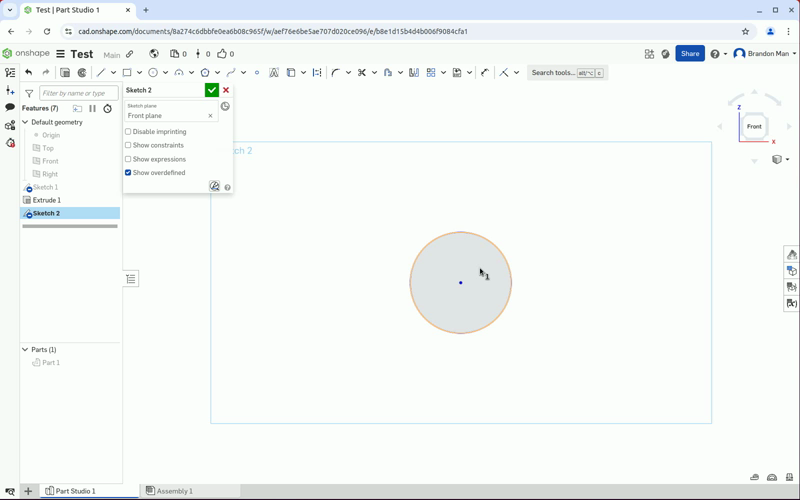
mouse_move(73, 352)
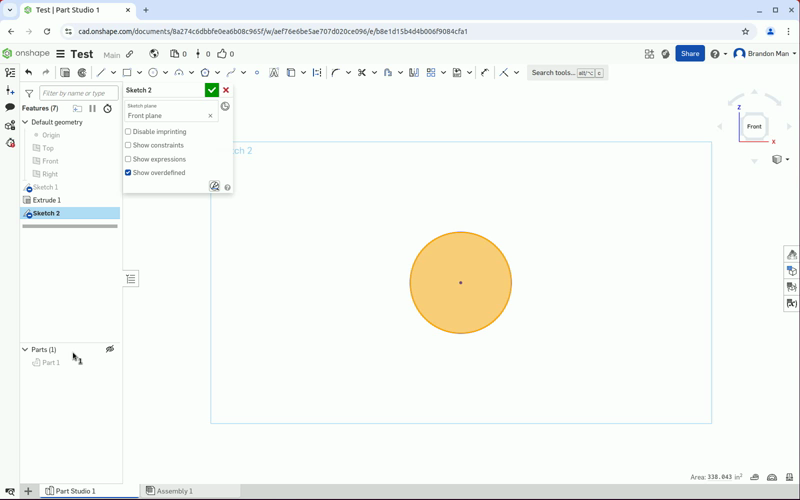
key(shift+y)
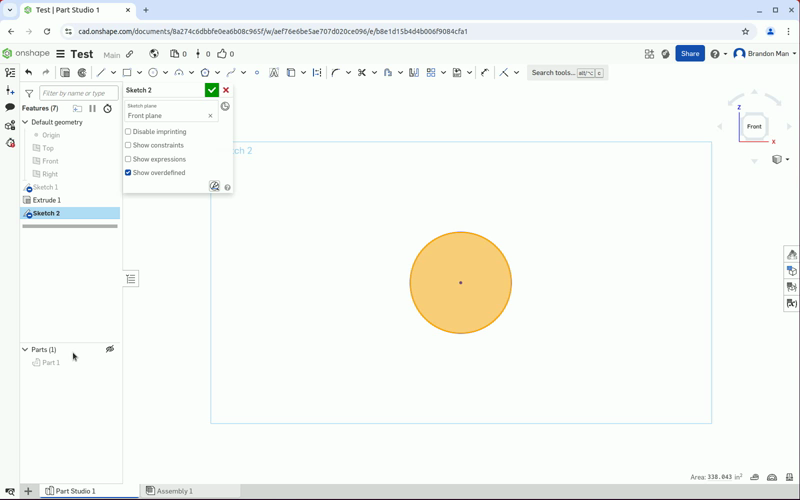
key(shift+e)
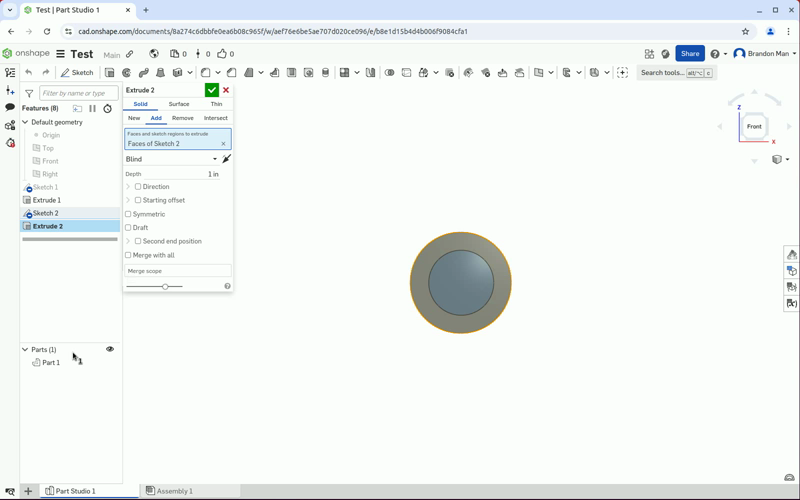
mouse_move(143, 106)
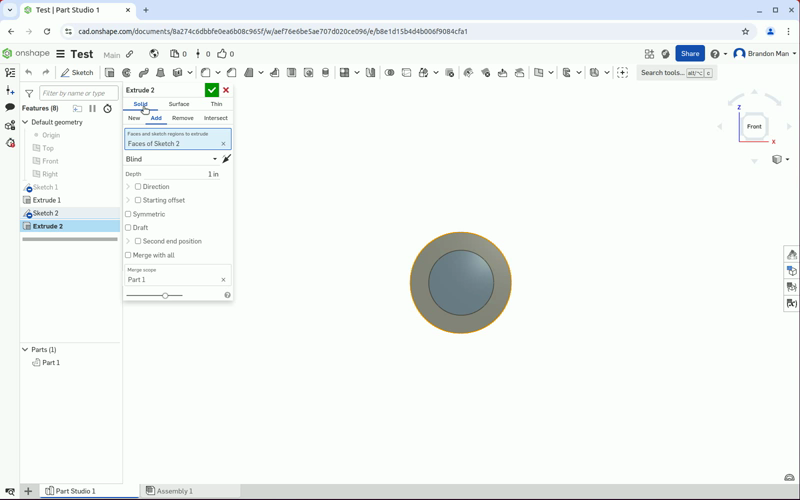
click(143, 106)
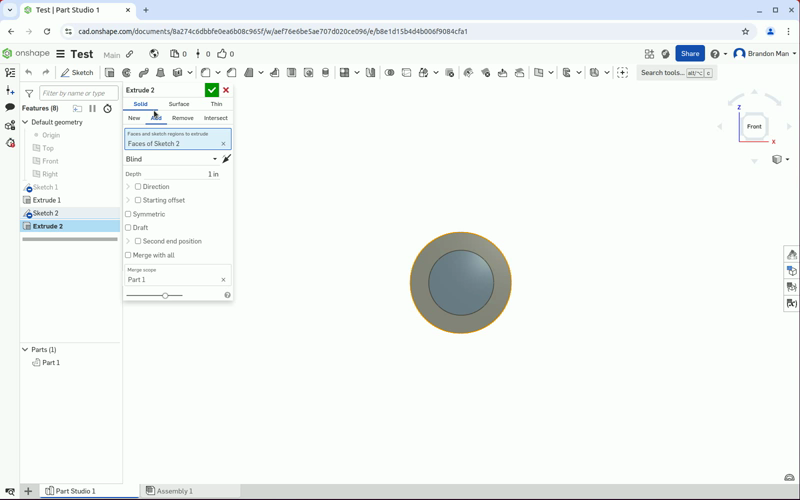
mouse_move(186, 120)
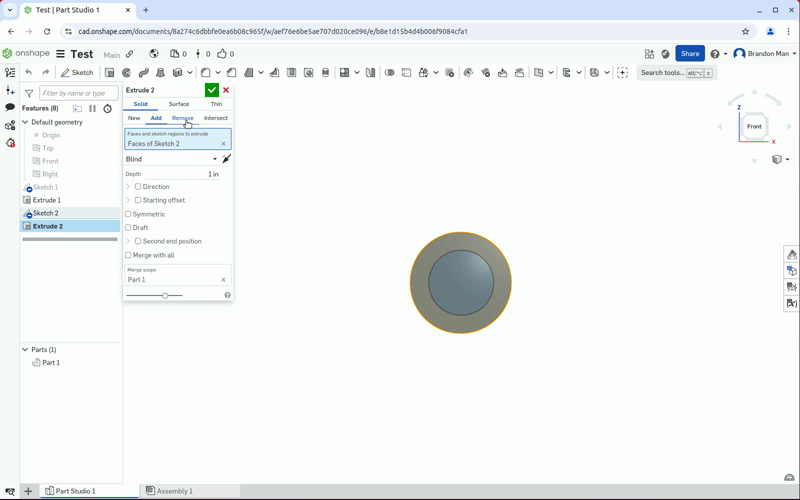
click(186, 120)
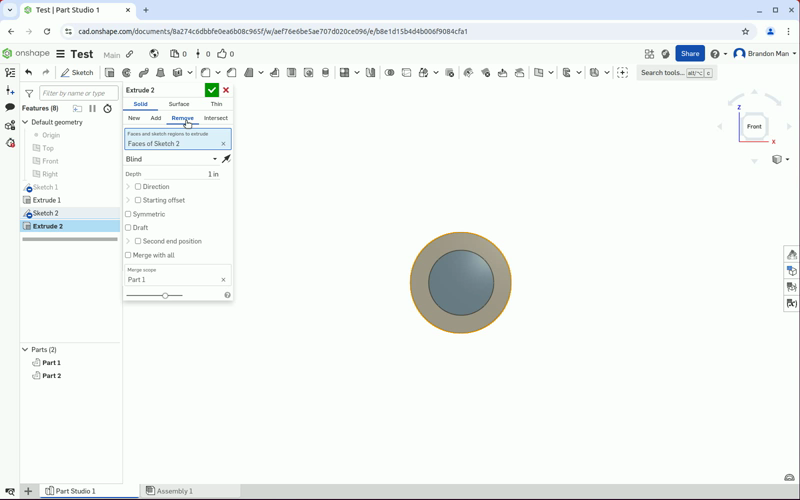
key(tab, 4)
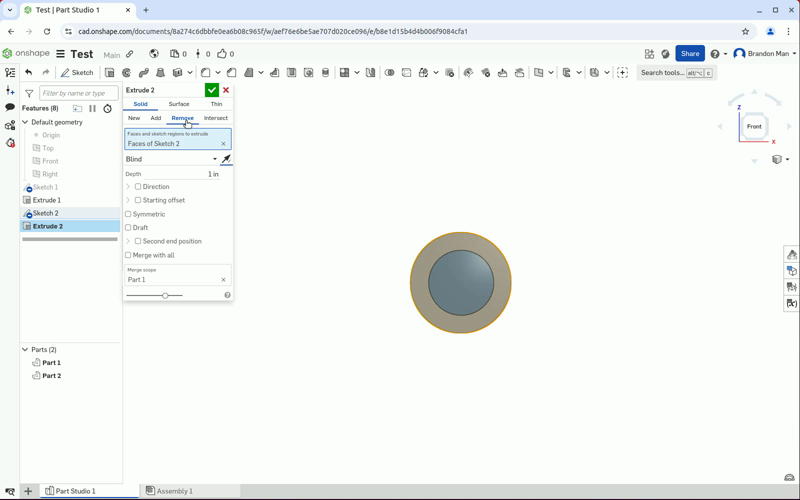
text(30.33)
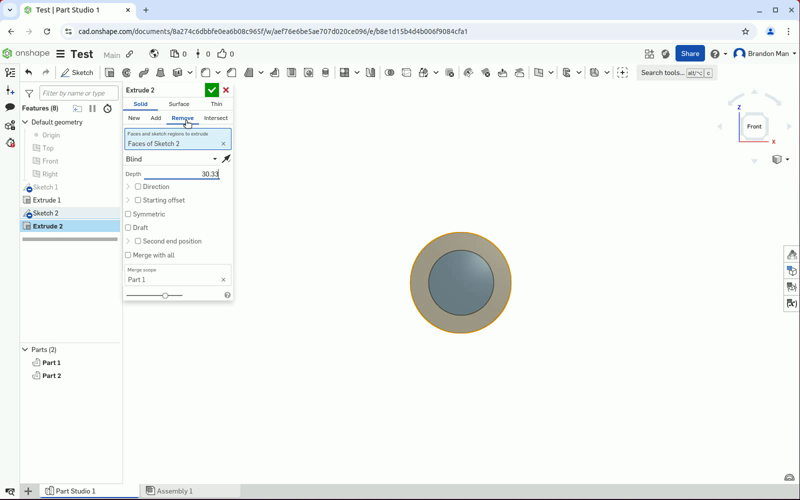
key(tab, 6)
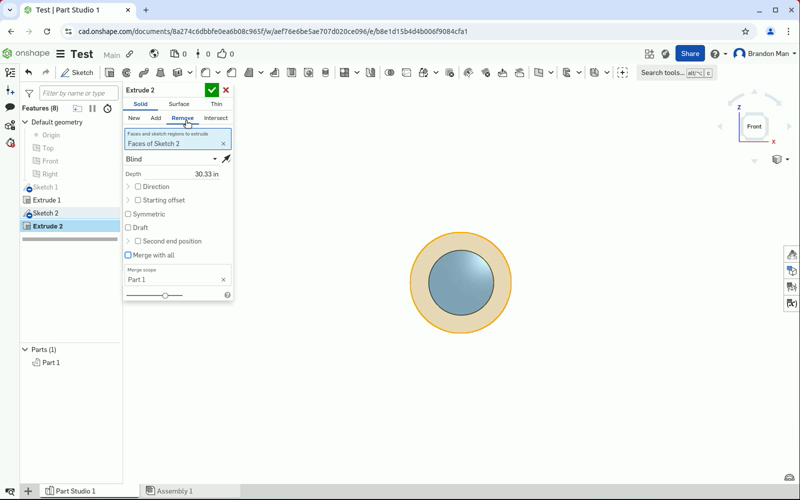
key(space)
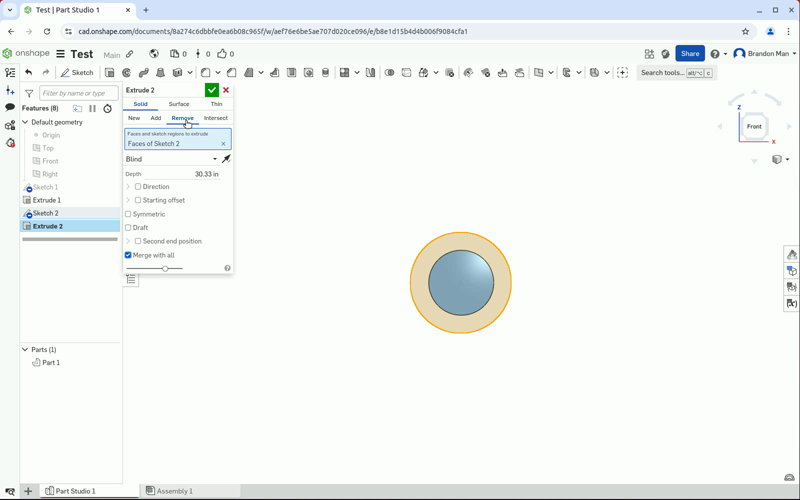
key(enter)
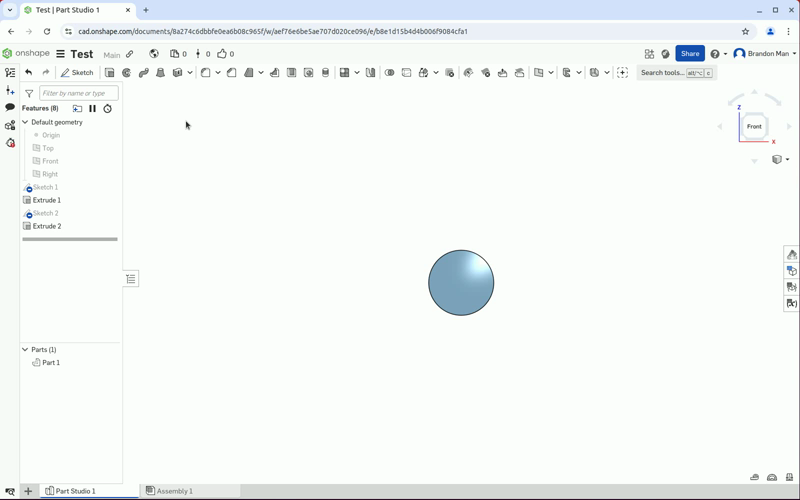
key(shift+h)
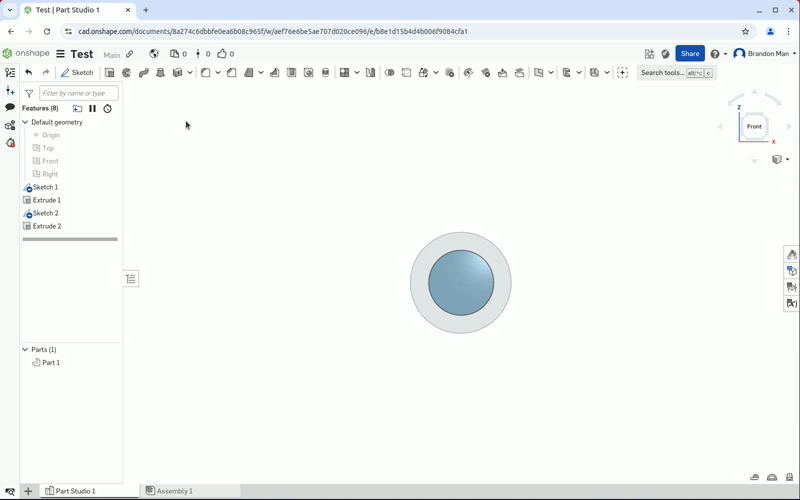
key(shift+h)
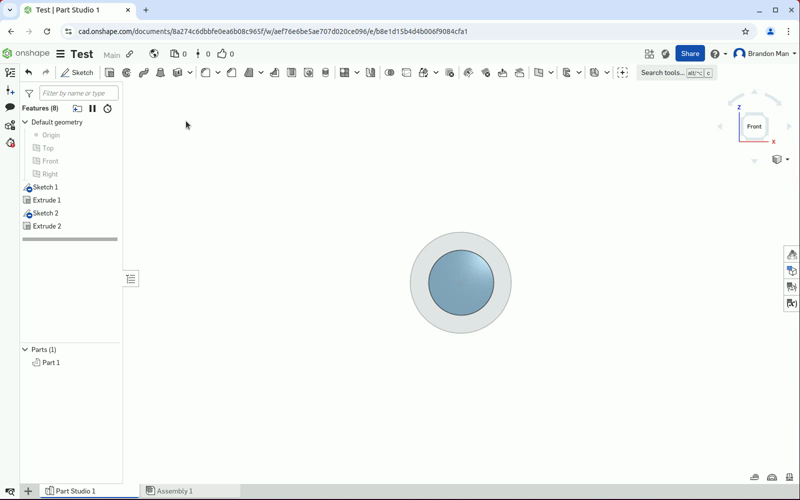
key(shift+7)
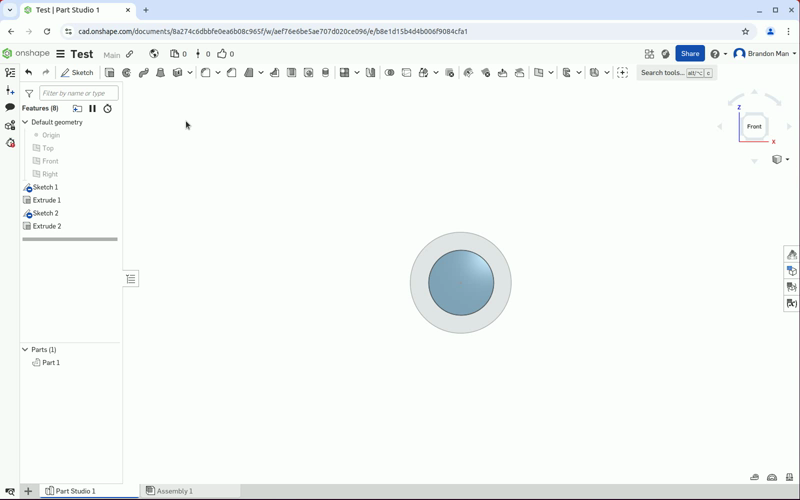
key(left, 2)
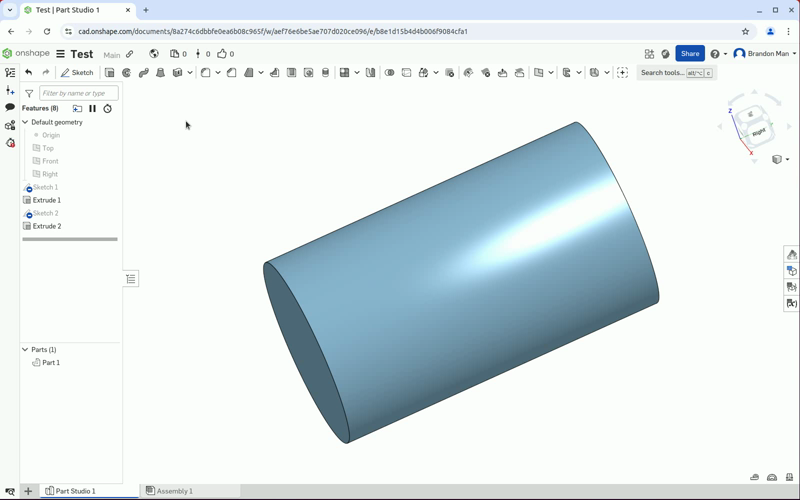
key(down, 2)
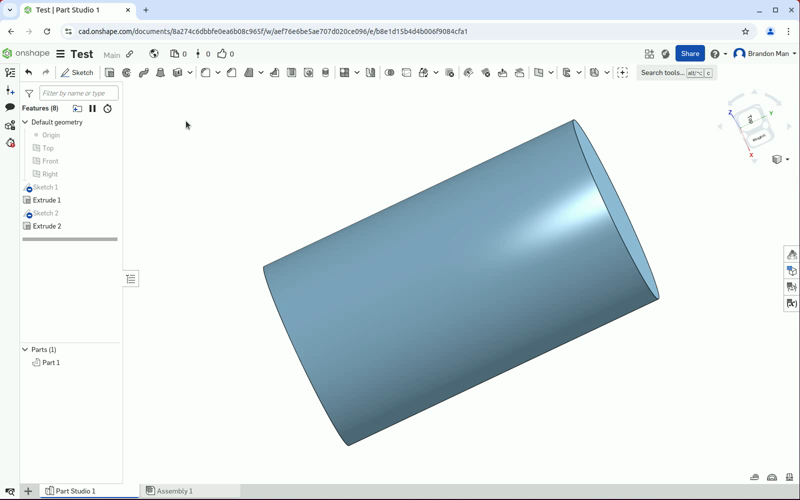
key(up, 2)
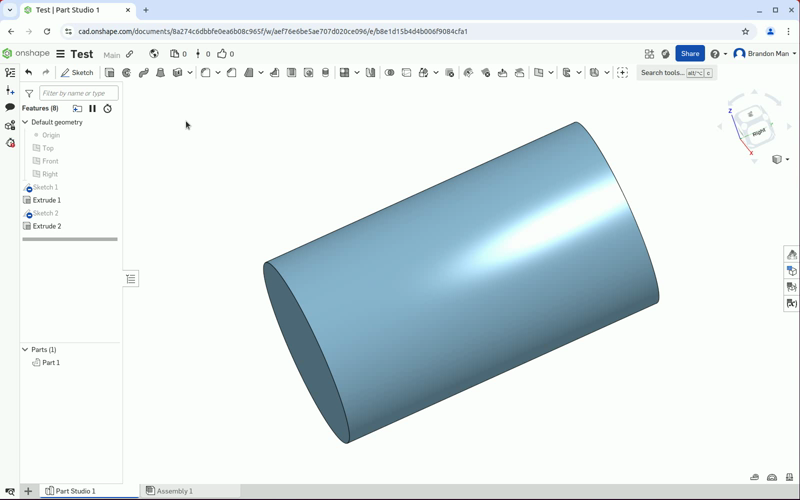
key(right, 2)
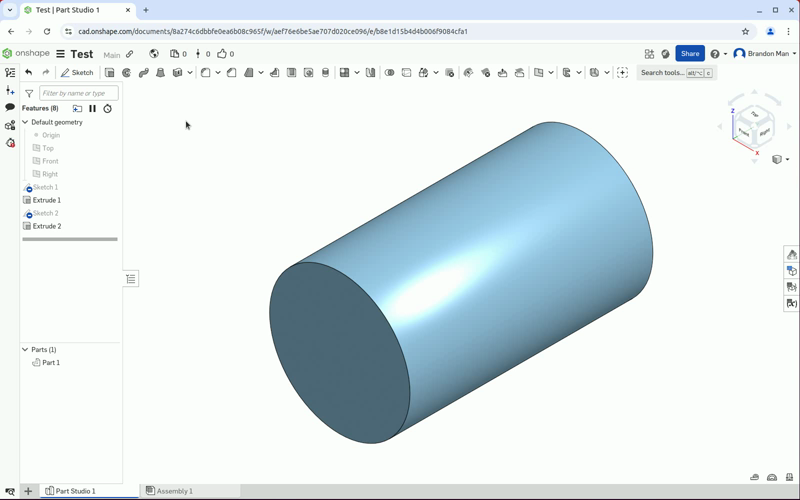
mouse_move(73, 189)
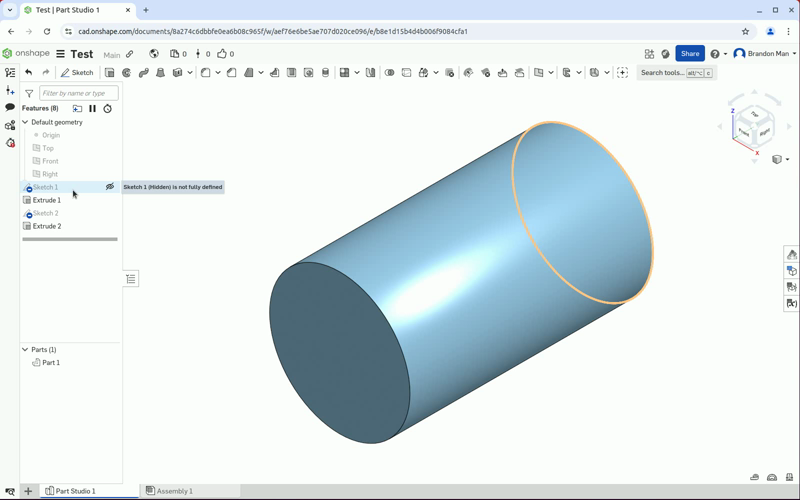
click(73, 189)